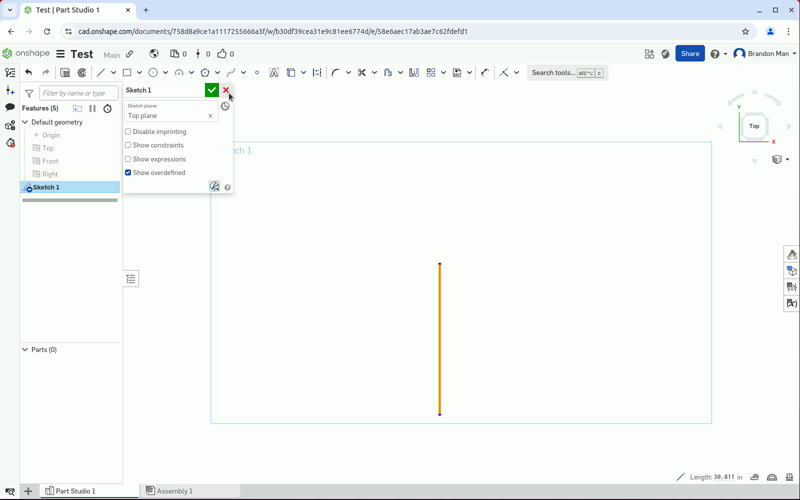
key(shift+h)
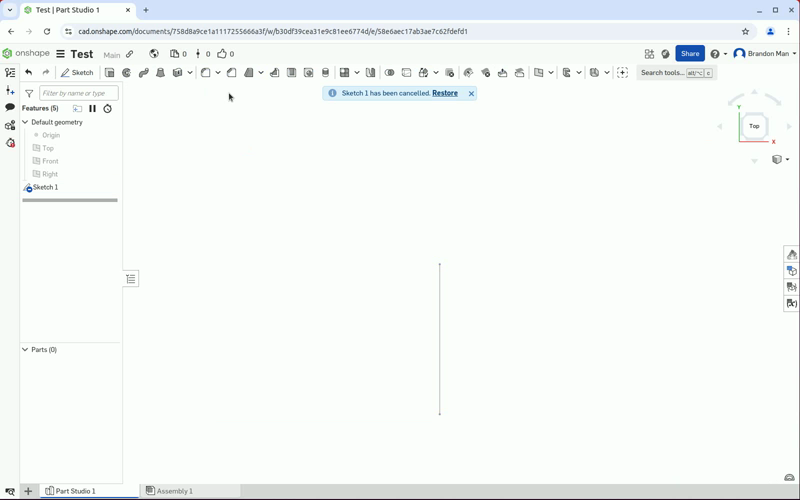
key(shift+s)
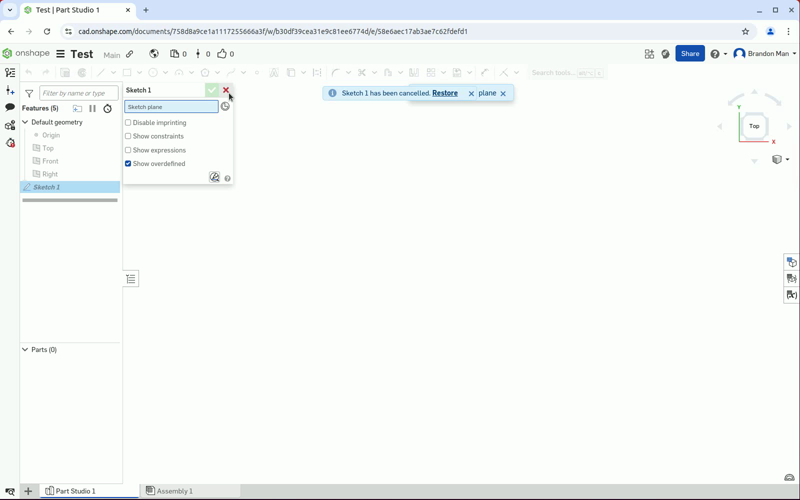
mouse_move(73, 150)
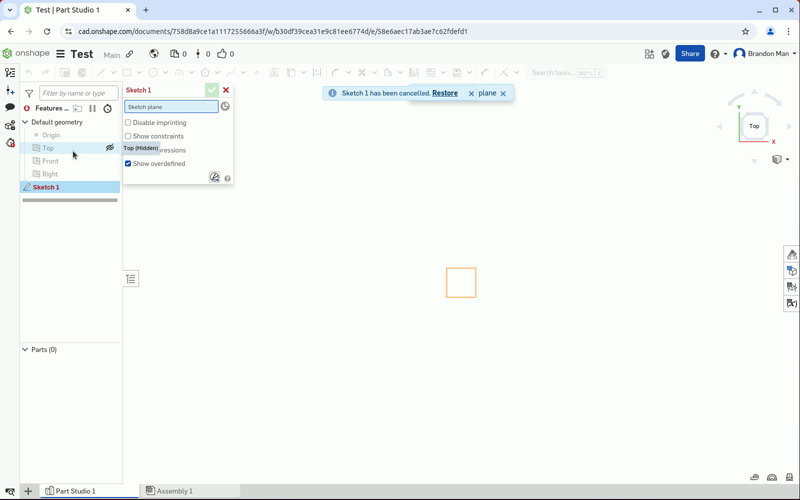
click(73, 150)
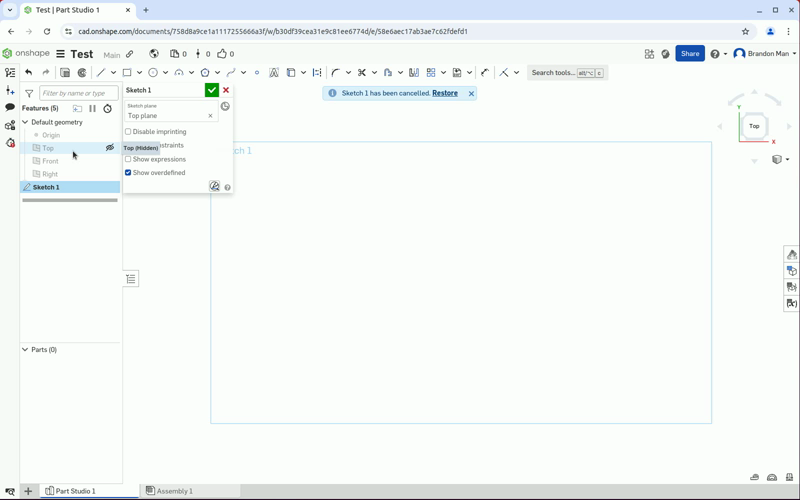
mouse_move(73, 352)
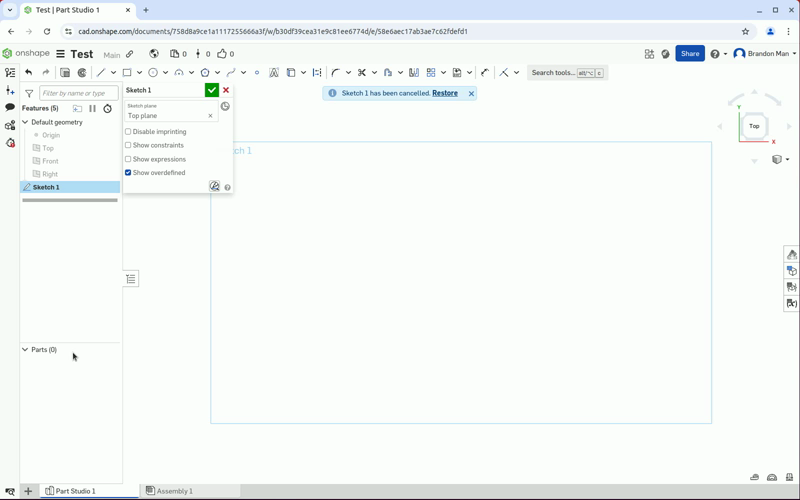
key(y)
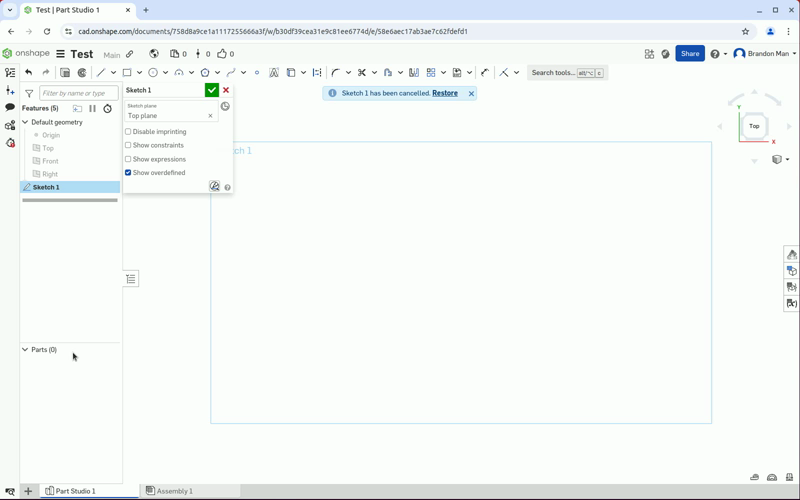
key(c)
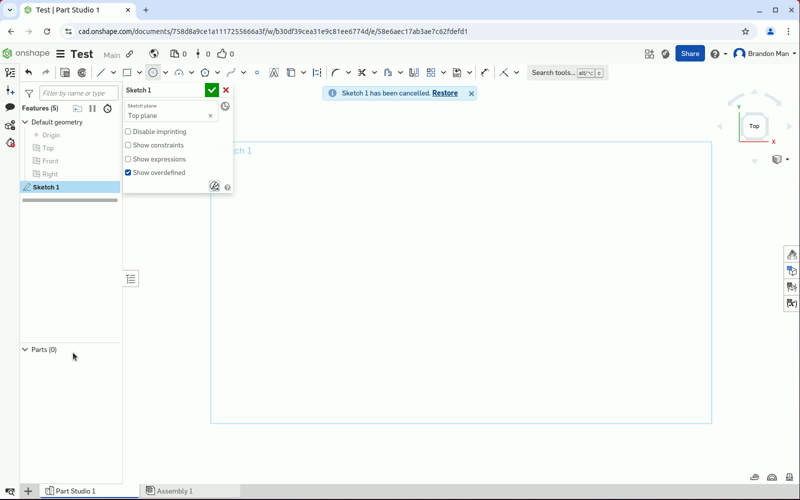
key_down(shift)
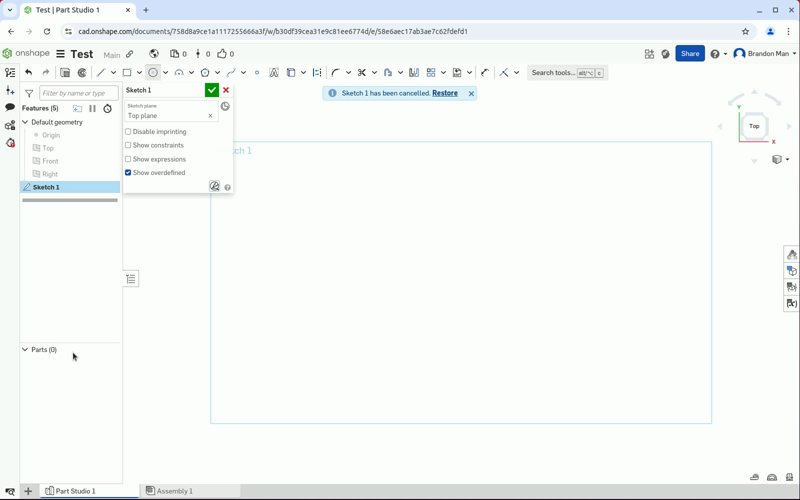
mouse_move(460, 282)
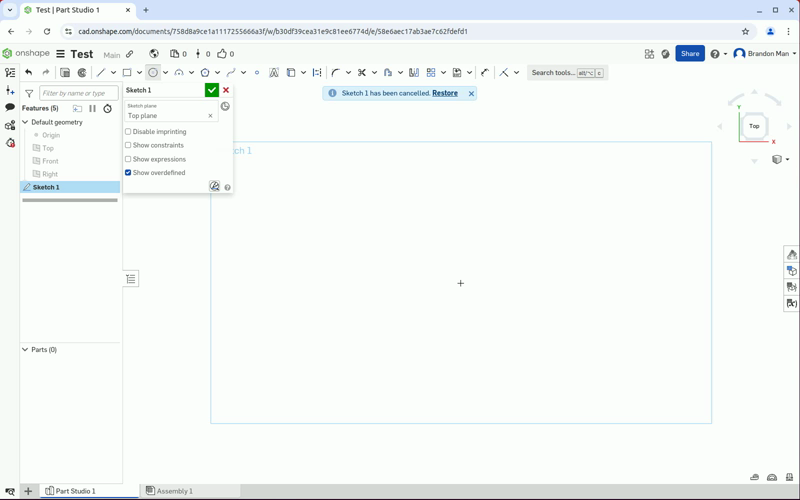
click(460, 282)
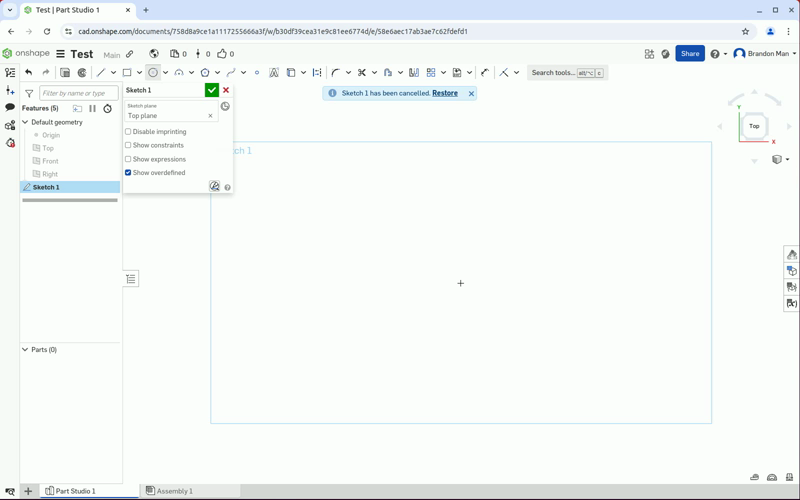
key_up(shift)
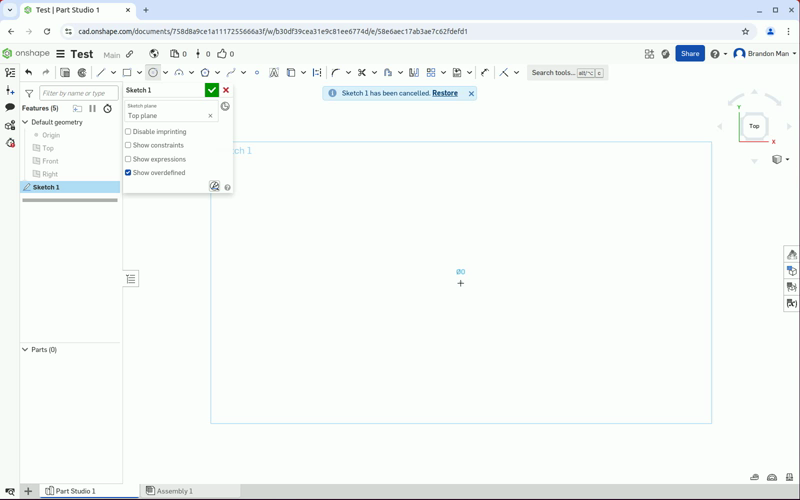
mouse_move(533, 282)
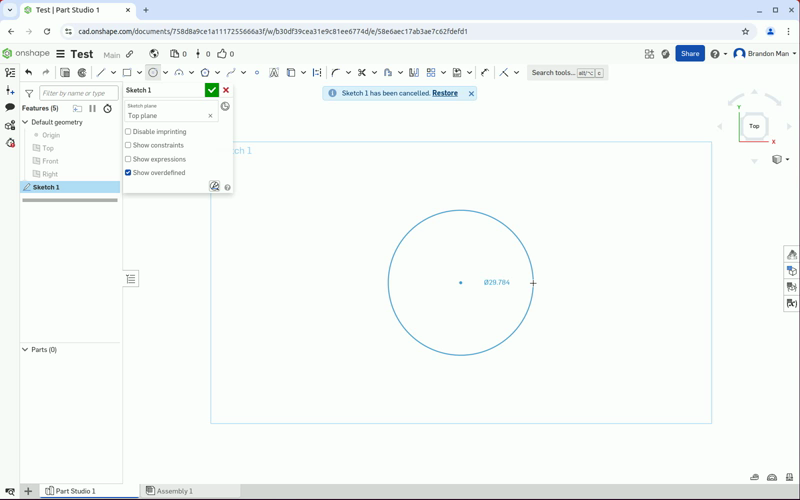
click(533, 282)
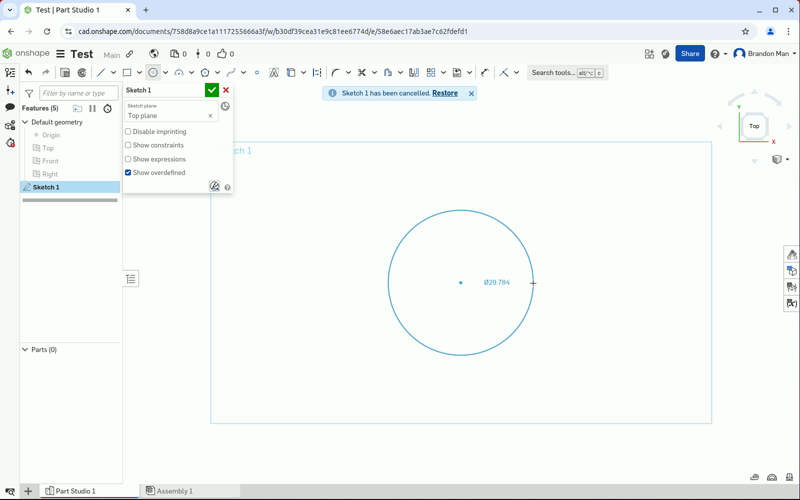
key(esc)
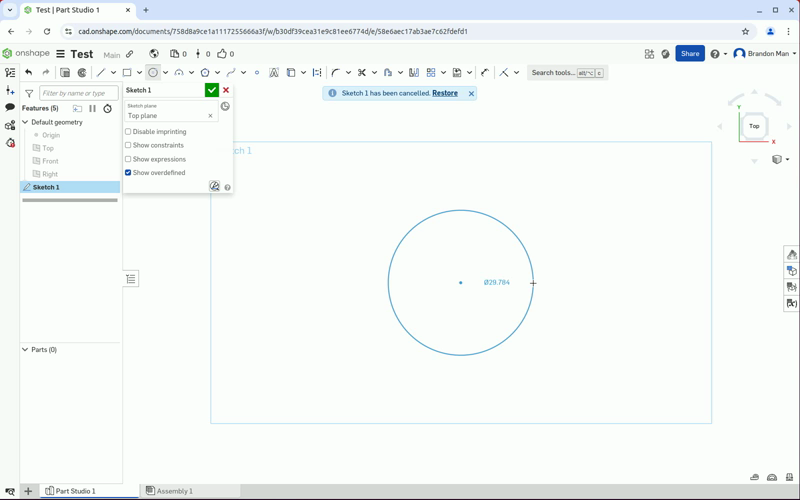
mouse_move(457, 331)
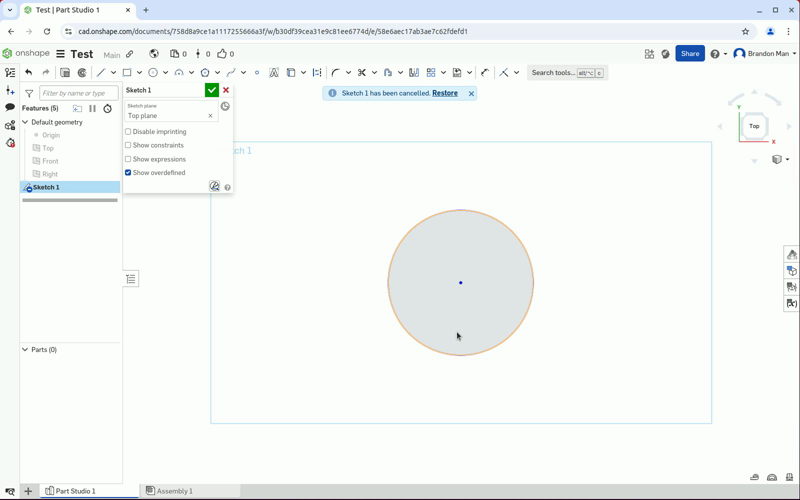
click(457, 331)
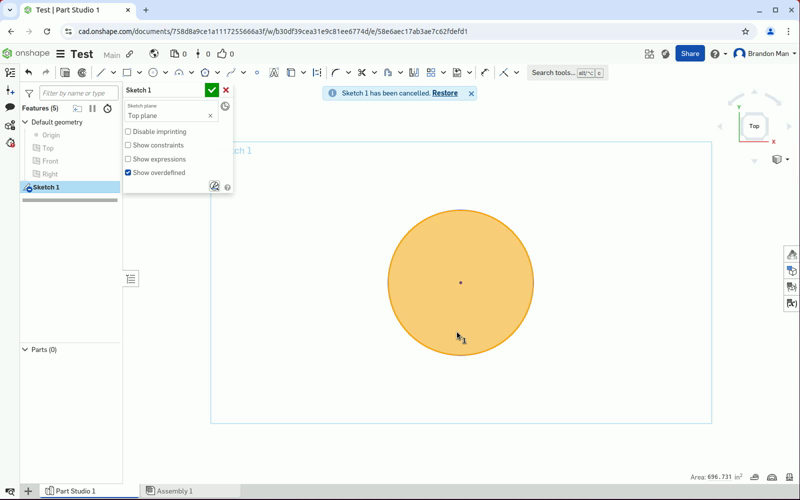
mouse_move(73, 352)
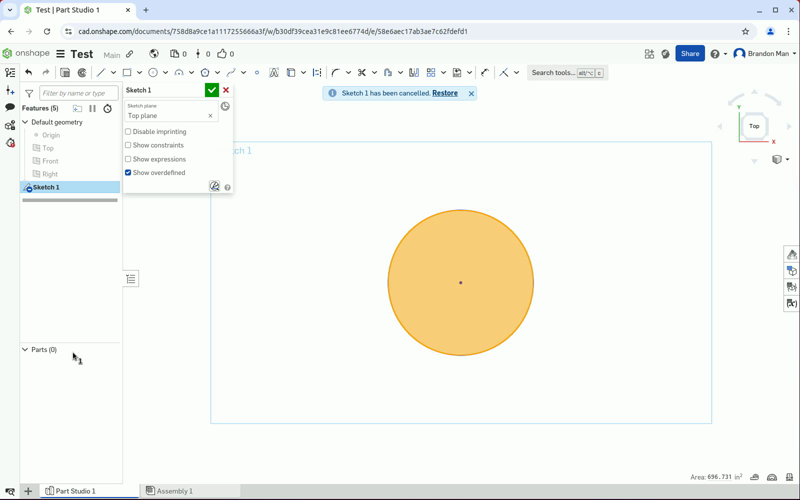
key(shift+y)
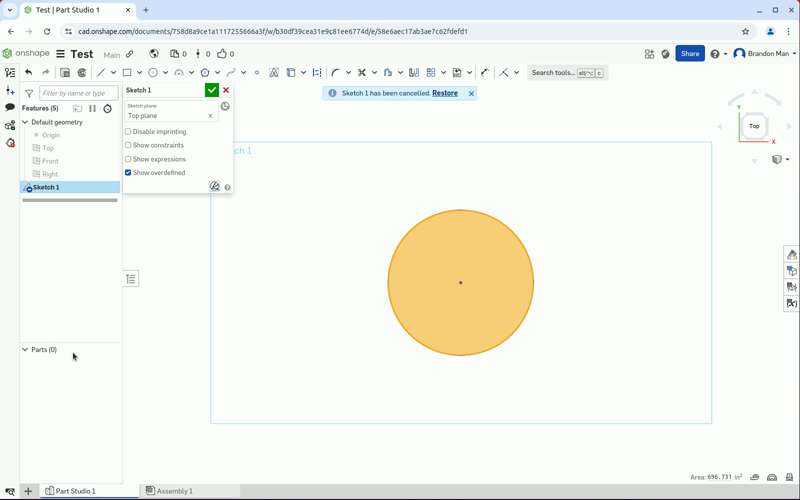
key(shift+e)
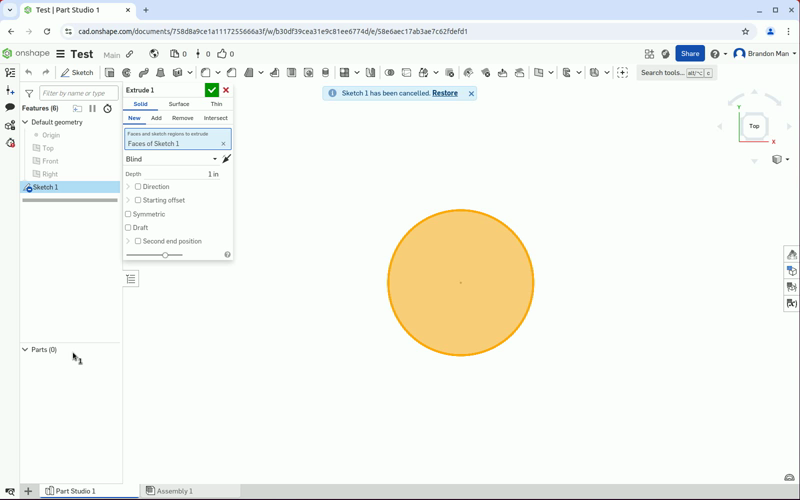
mouse_move(143, 106)
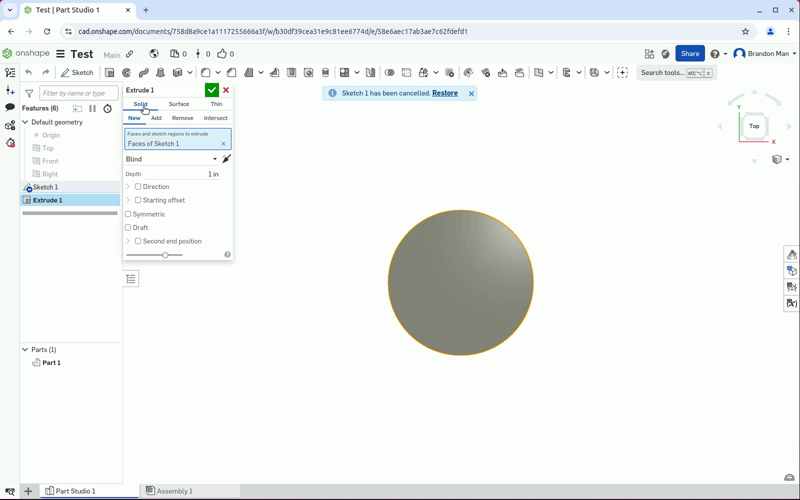
click(143, 106)
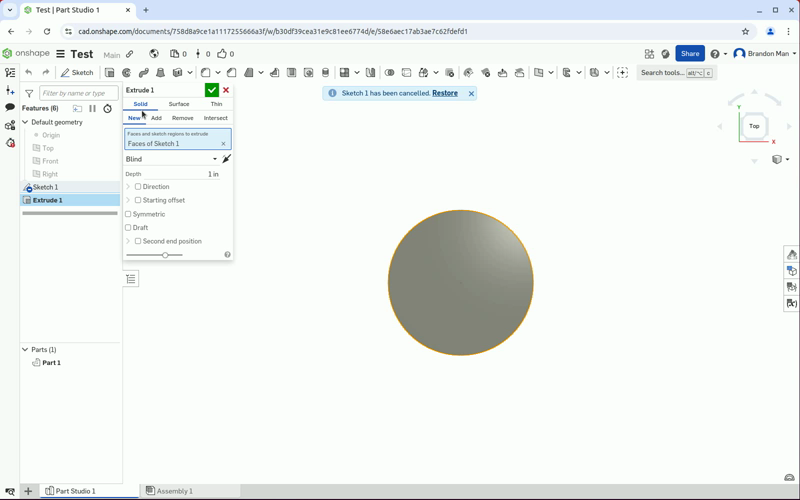
mouse_move(137, 120)
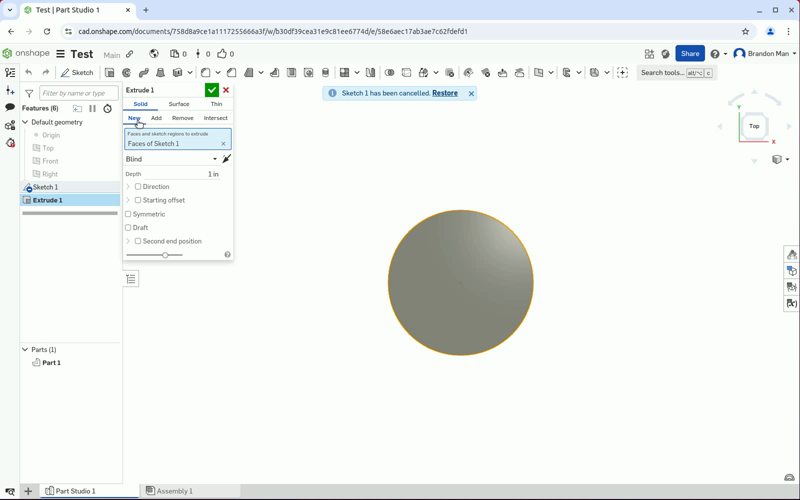
click(137, 120)
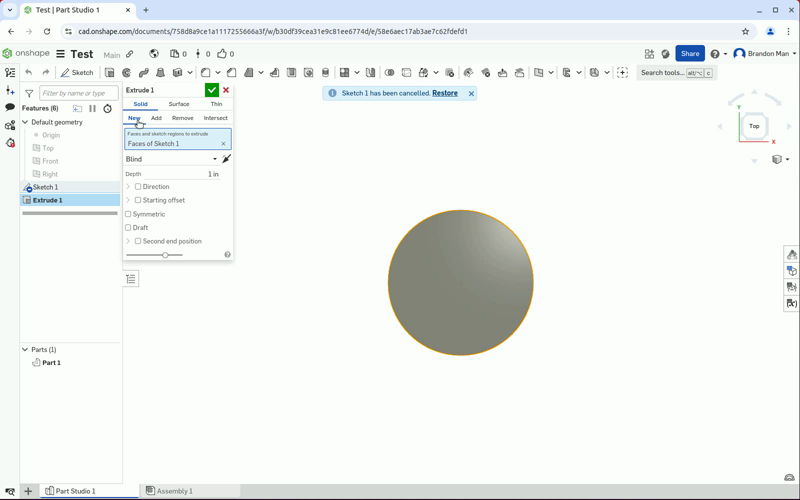
key(tab, 4)
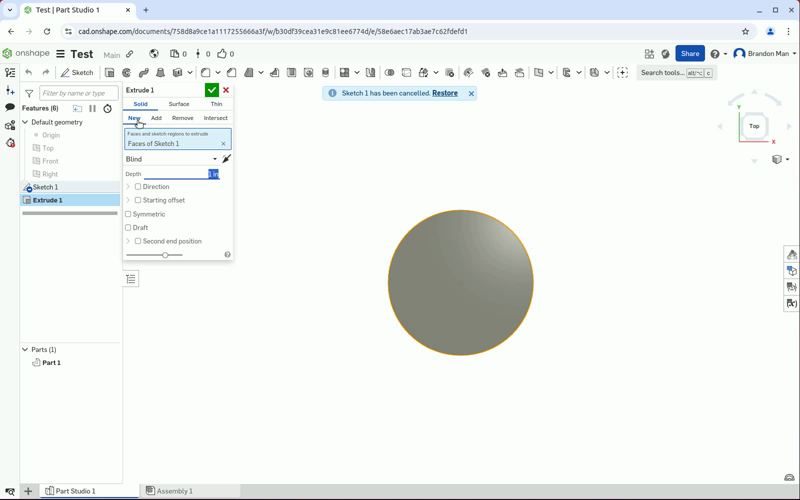
text(8.184)
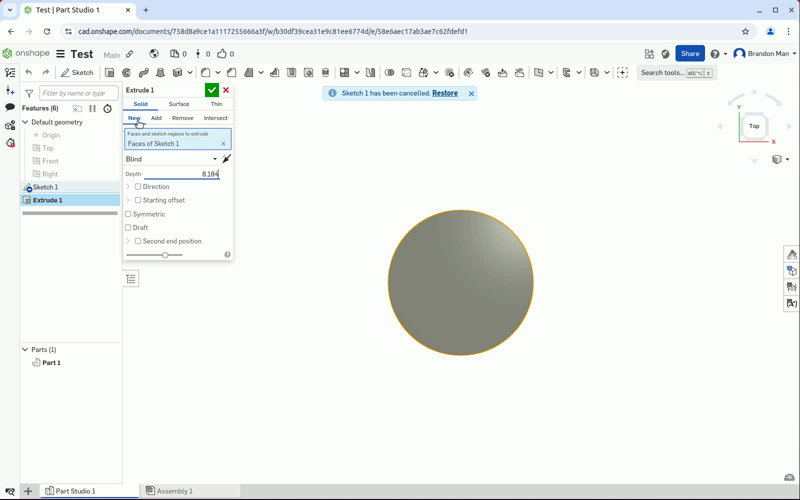
key(enter)
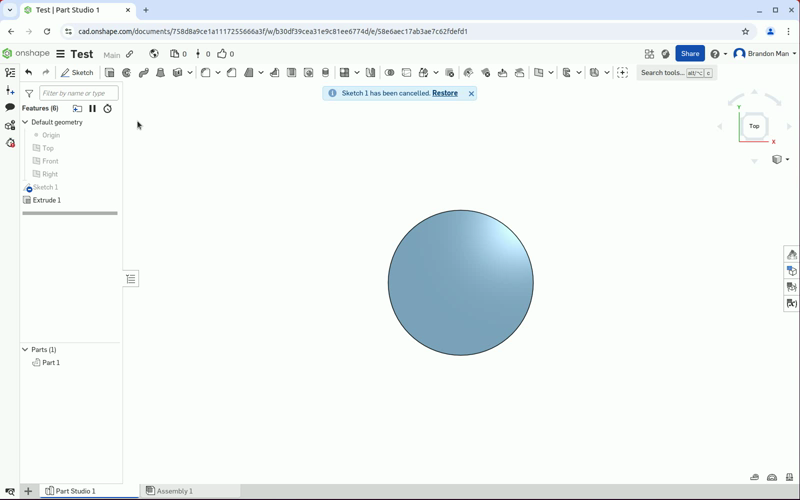
key(shift+h)
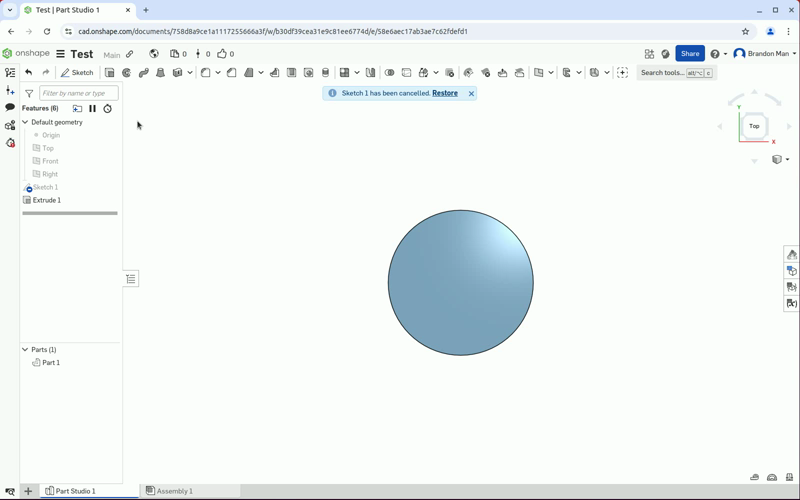
key(shift+h)
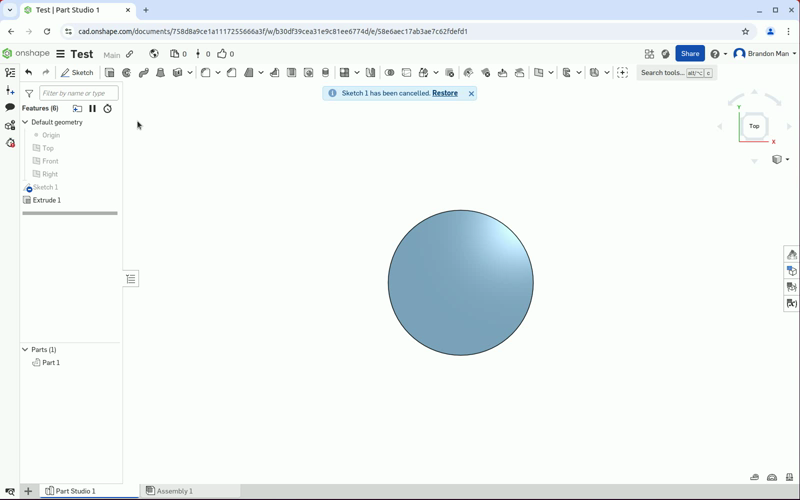
mouse_move(73, 189)
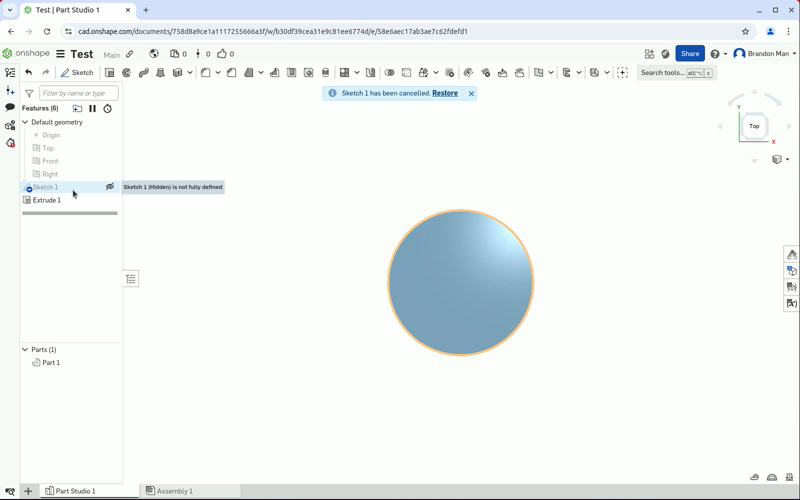
click(73, 189)
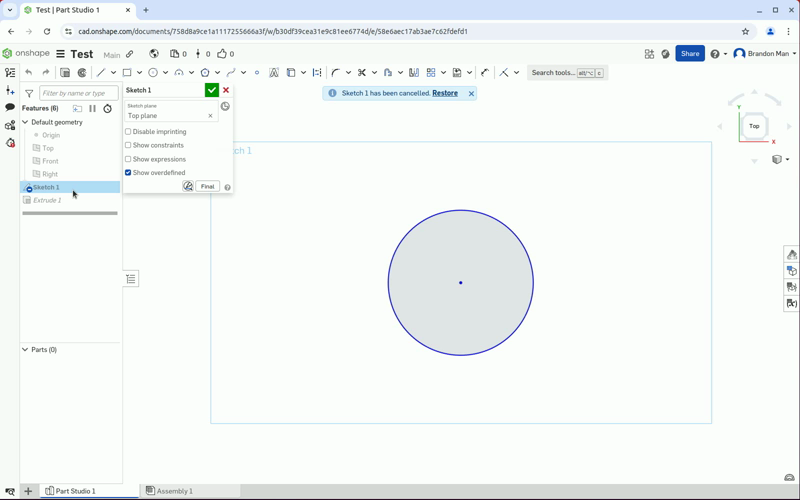
mouse_move(229, 92)
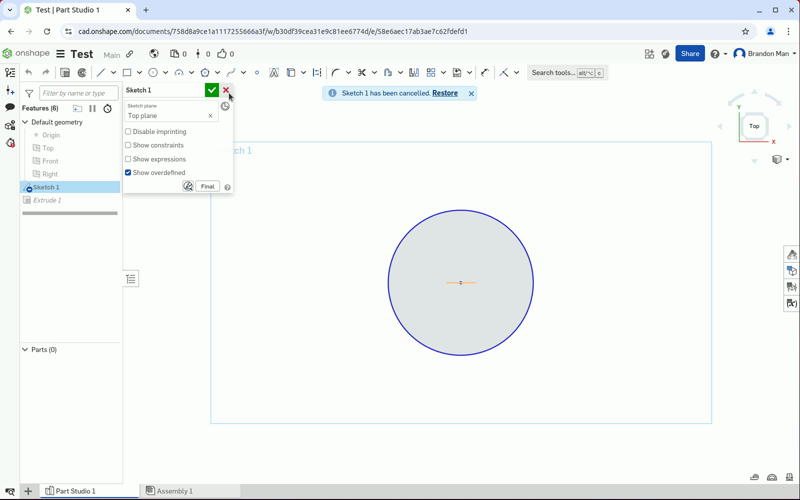
click(229, 92)
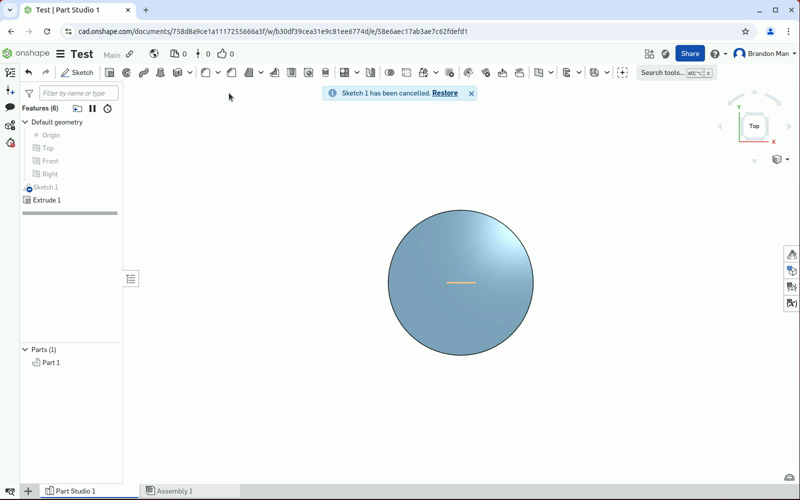
mouse_move(541, 75)
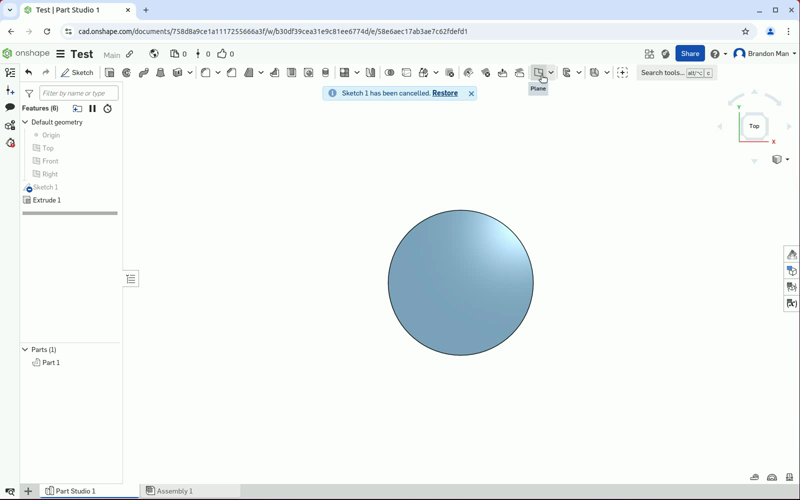
click(541, 75)
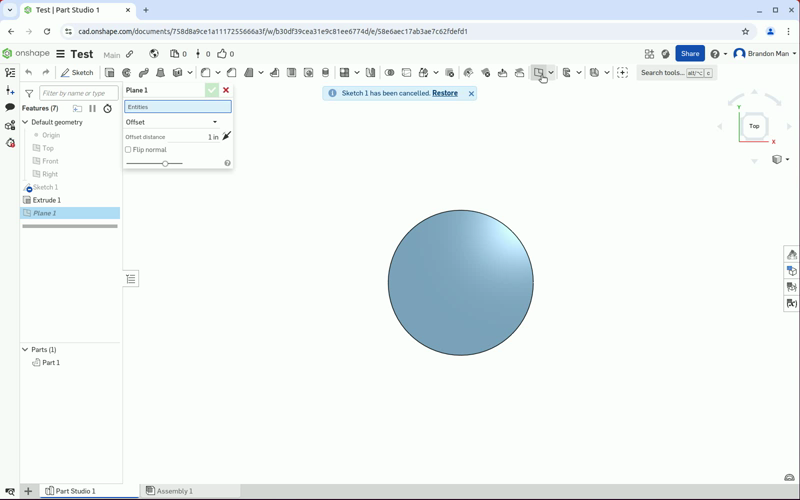
mouse_move(73, 150)
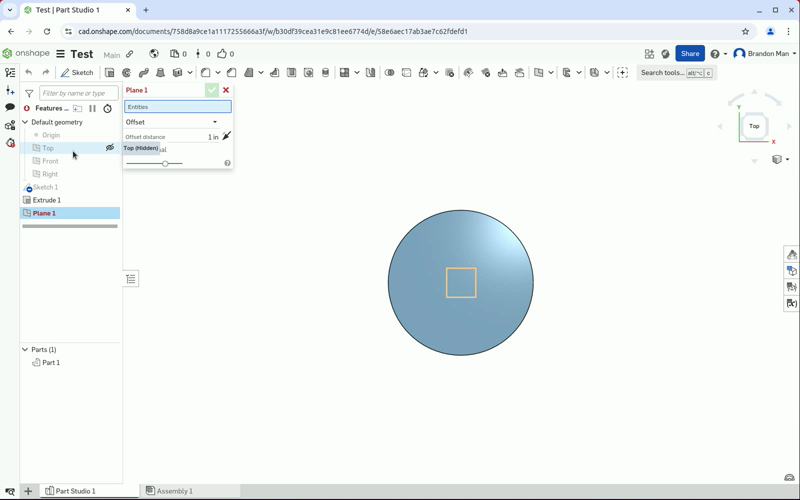
click(73, 150)
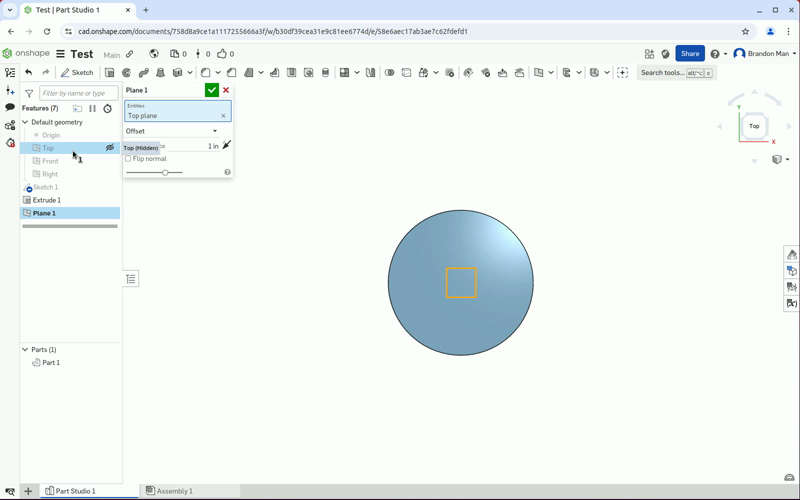
key(tab, 2)
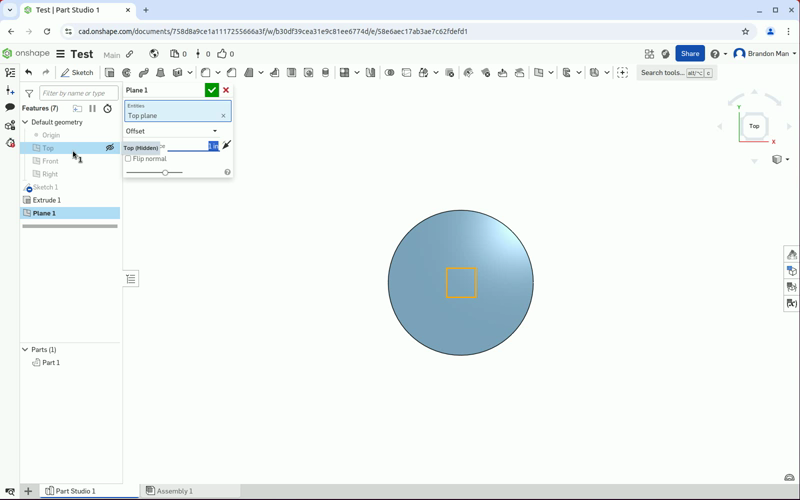
text(8.196)
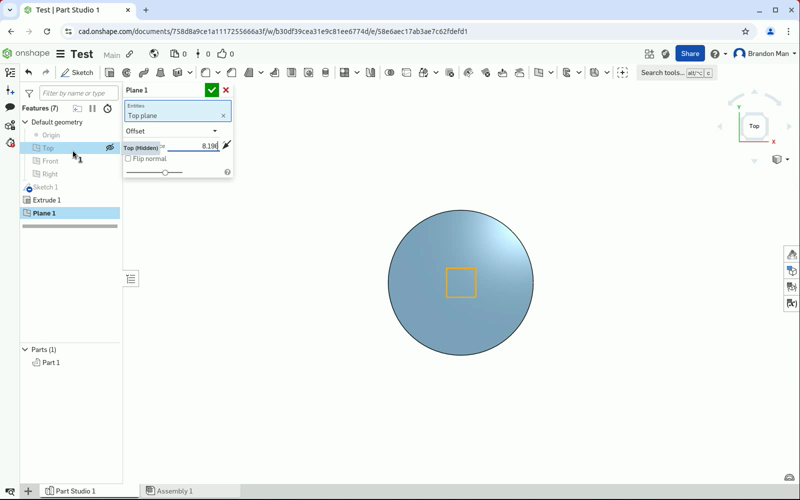
key(enter, 2)
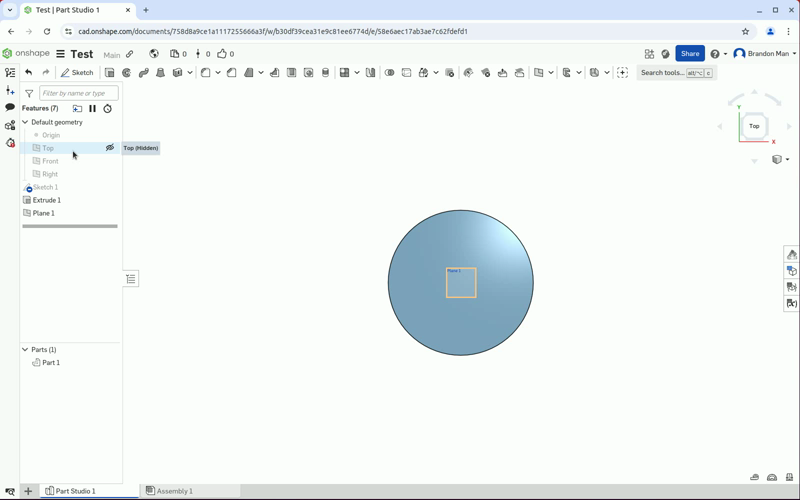
key(shift+s)
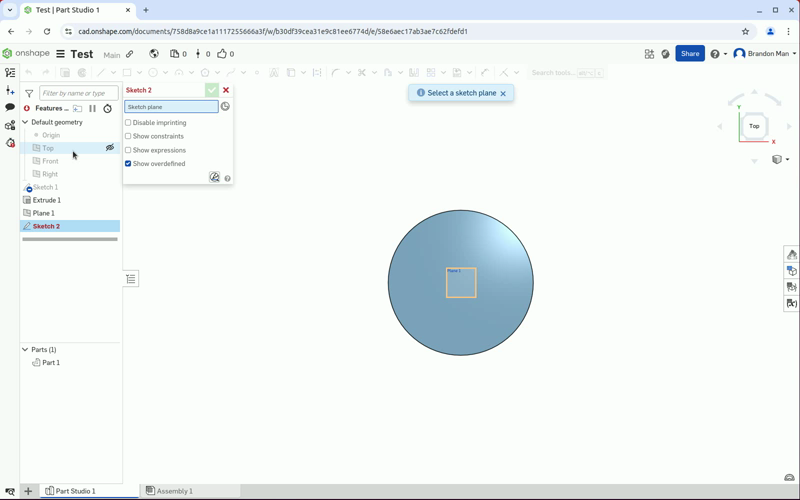
mouse_move(73, 215)
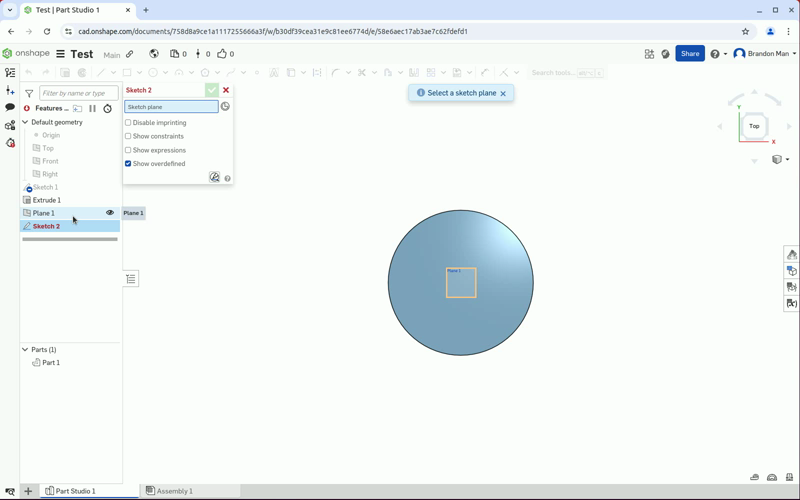
click(73, 215)
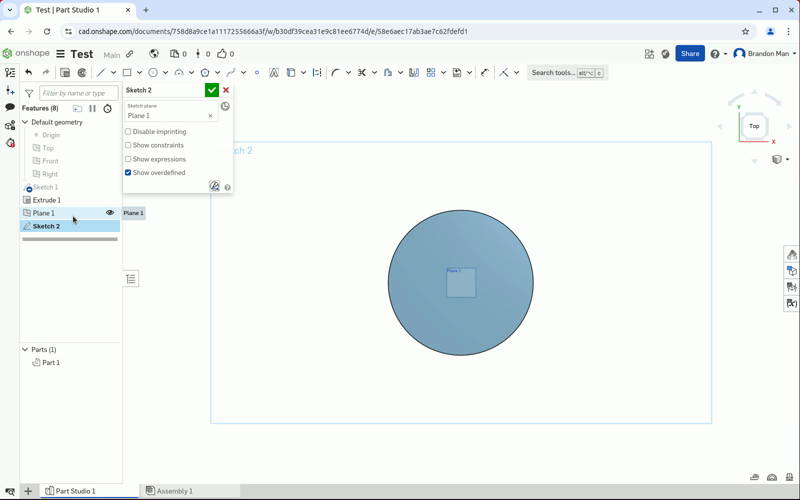
mouse_move(73, 352)
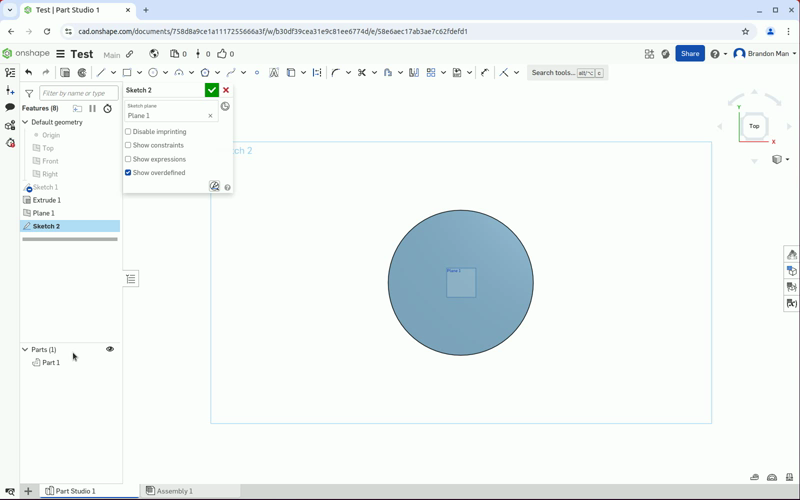
key(y)
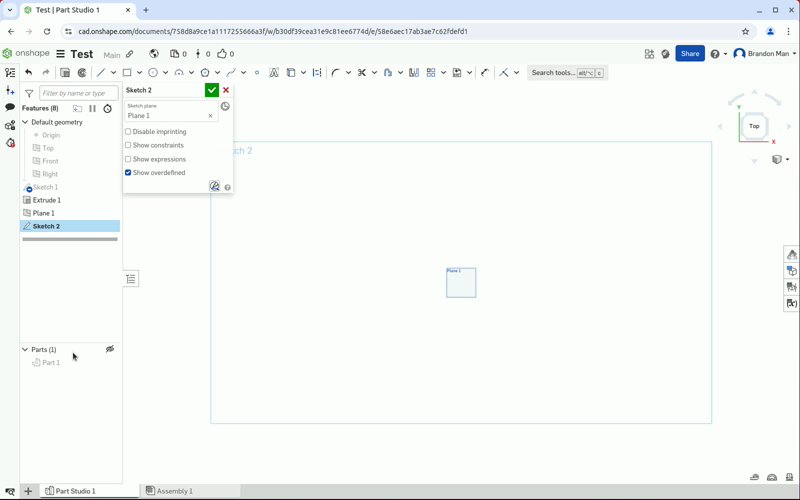
key(c)
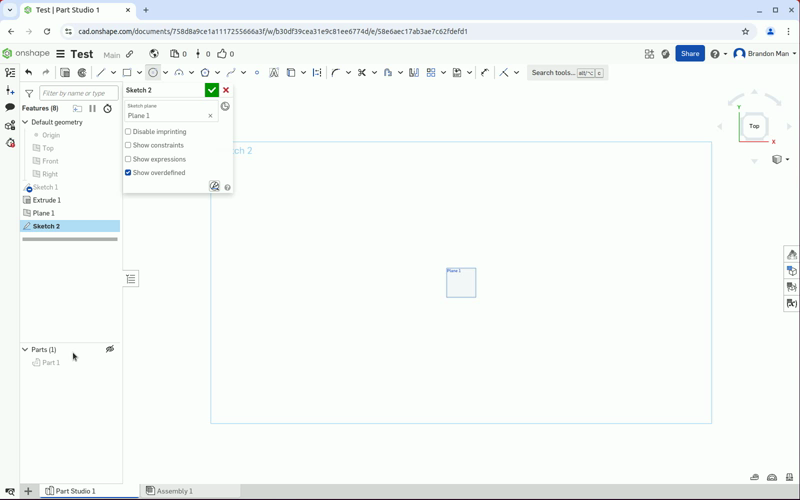
key_down(shift)
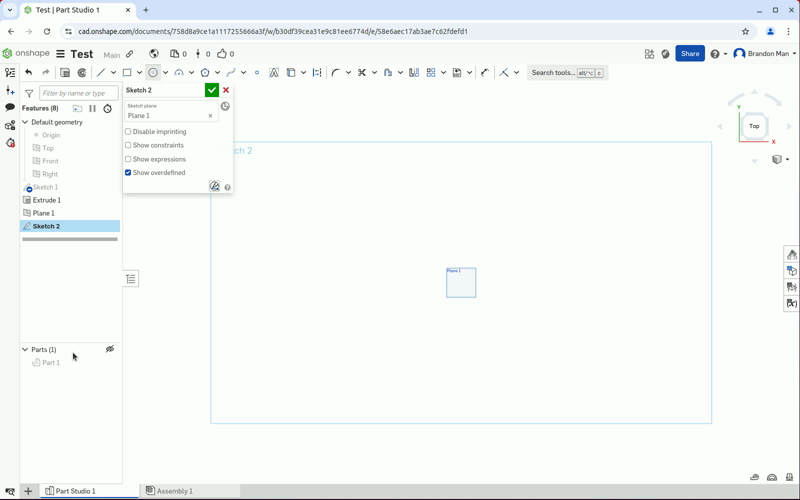
mouse_move(460, 282)
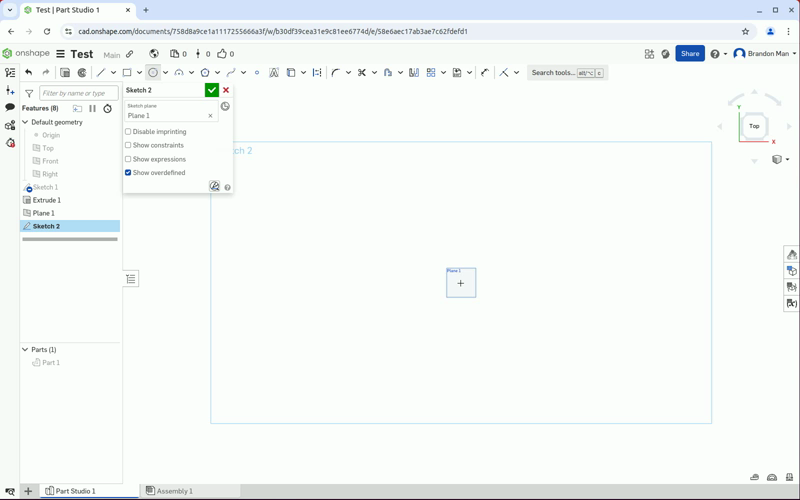
click(460, 282)
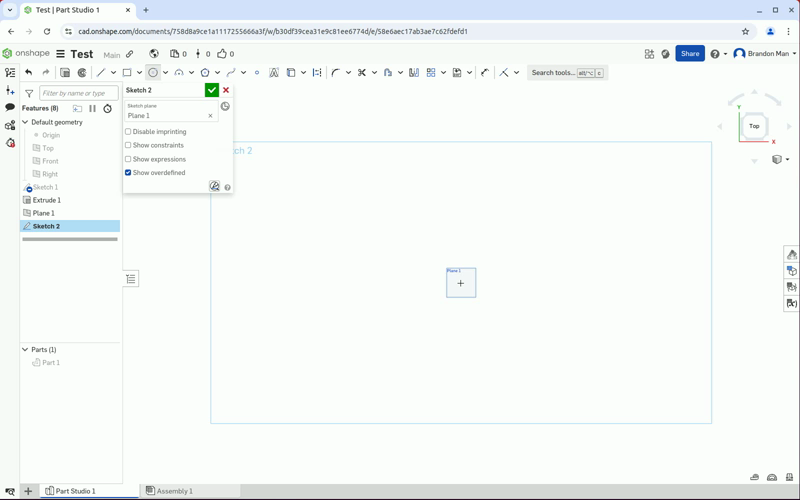
key_up(shift)
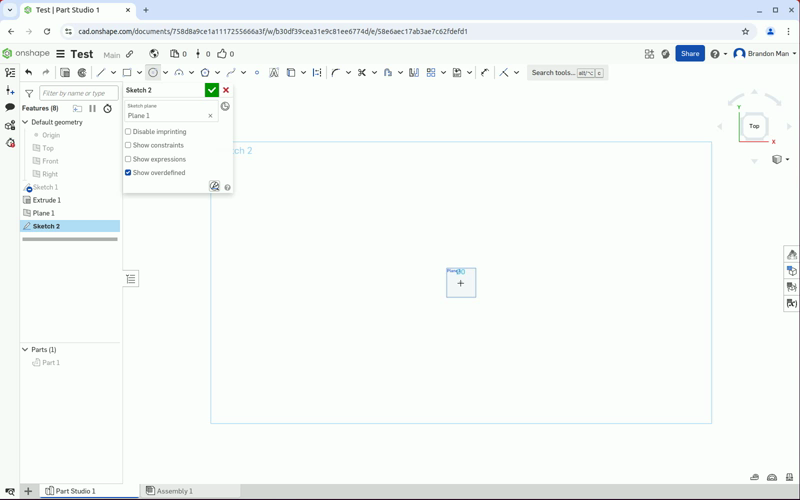
mouse_move(511, 282)
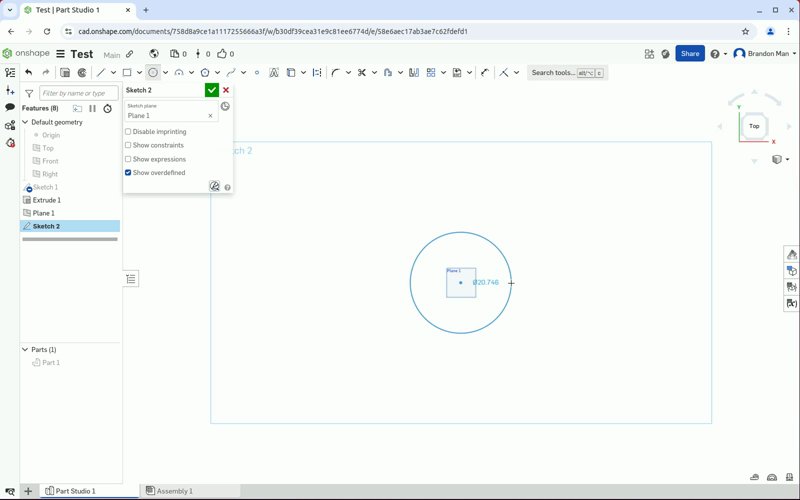
click(511, 282)
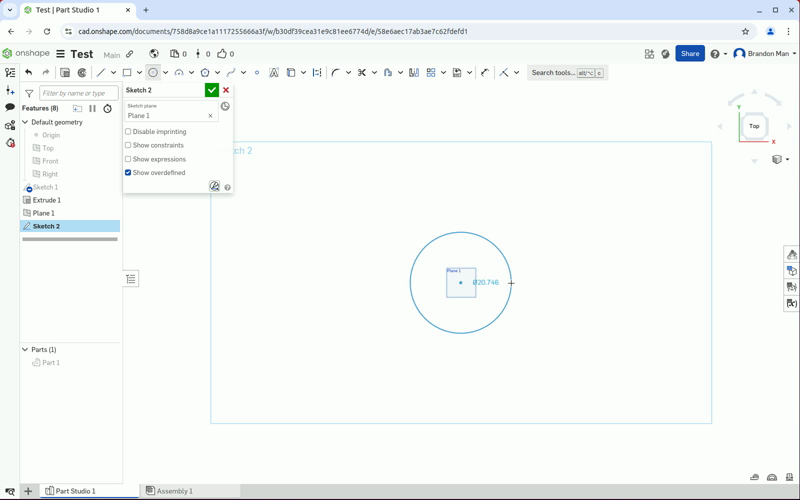
key(esc)
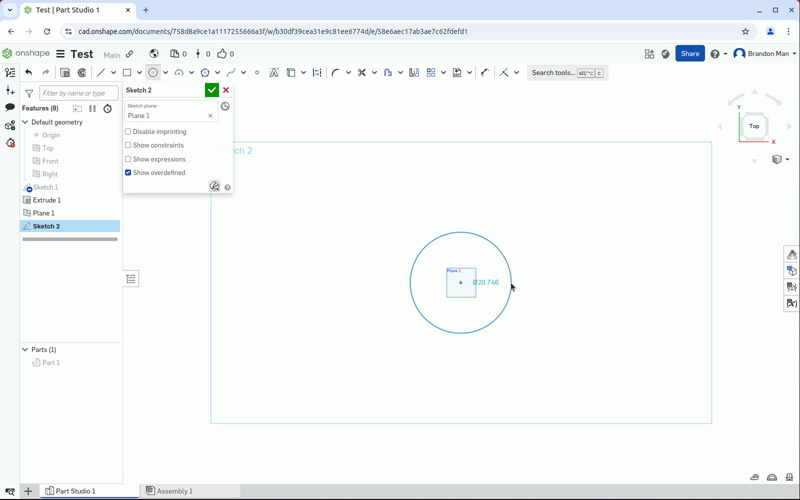
mouse_move(445, 292)
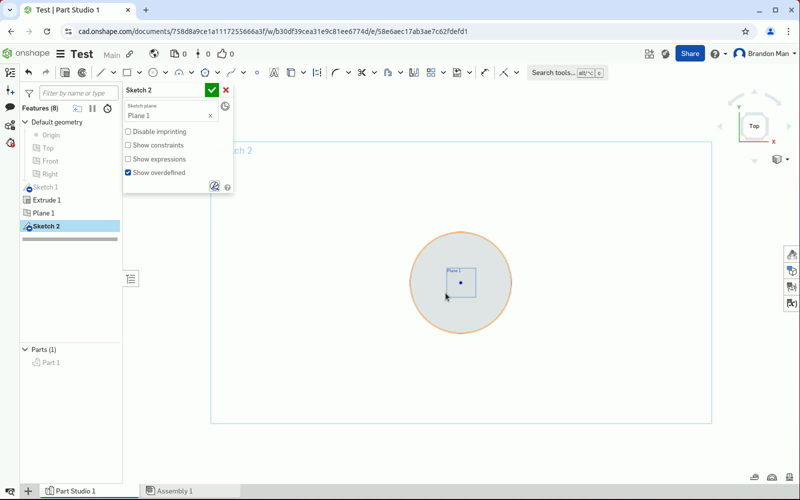
click(445, 292)
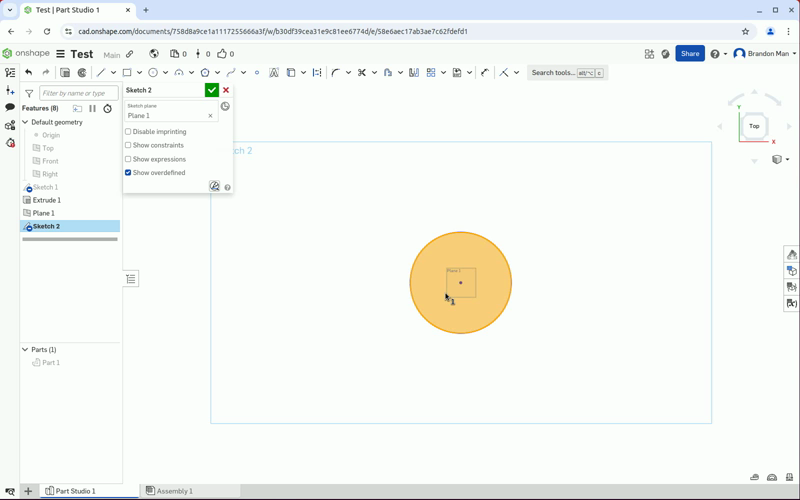
mouse_move(73, 352)
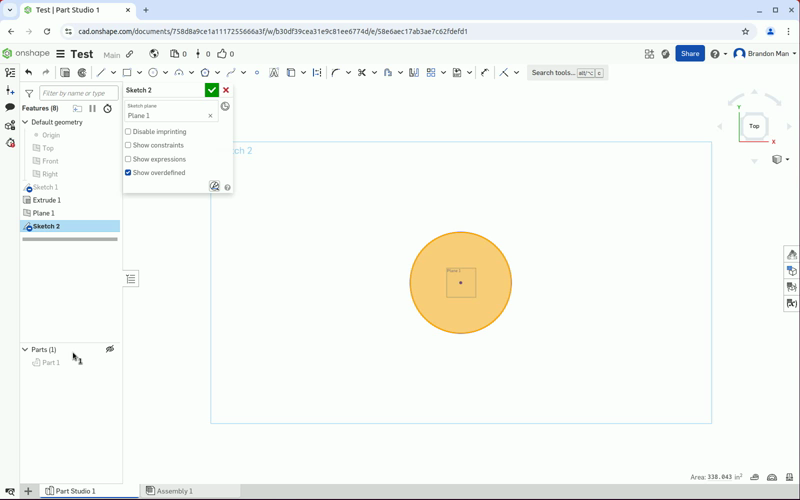
key(shift+y)
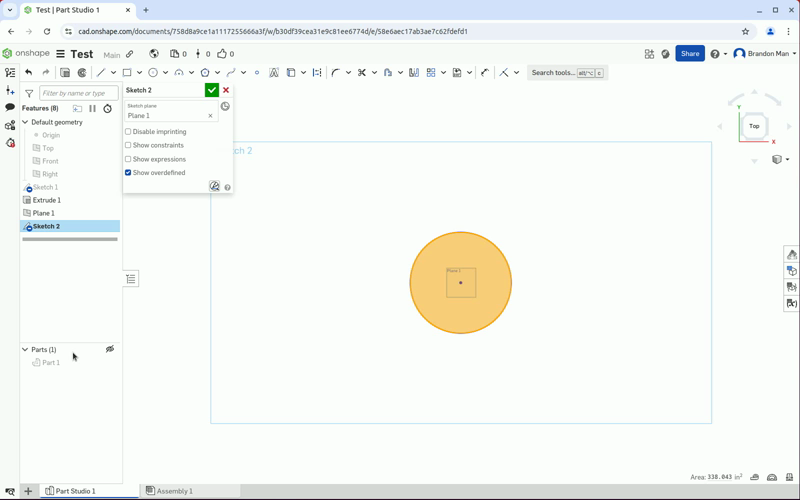
key(shift+e)
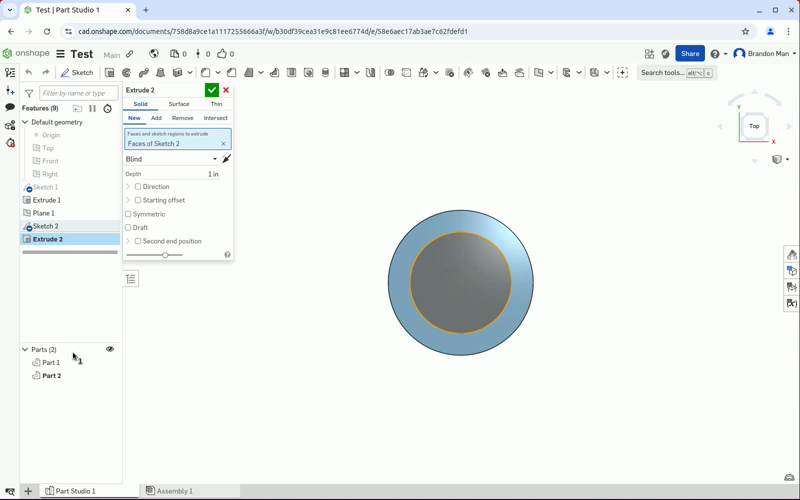
mouse_move(143, 106)
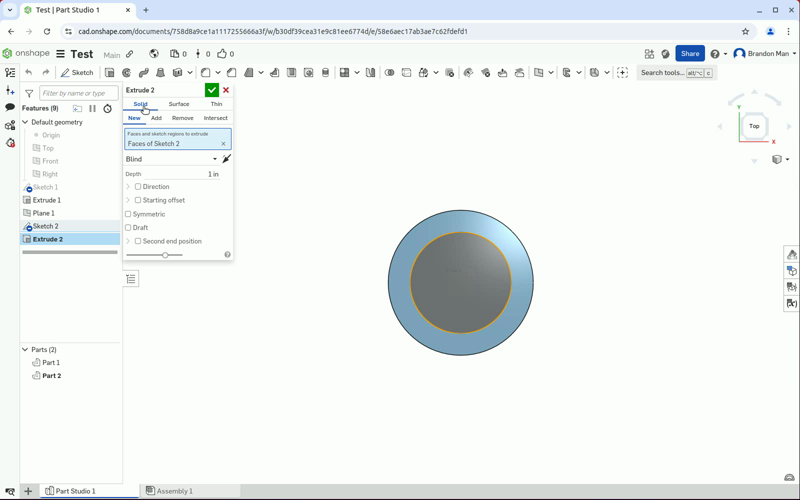
click(143, 106)
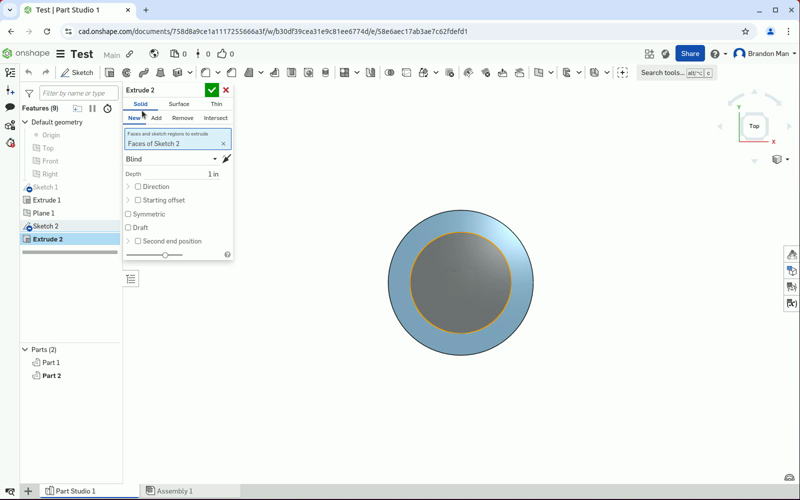
mouse_move(137, 120)
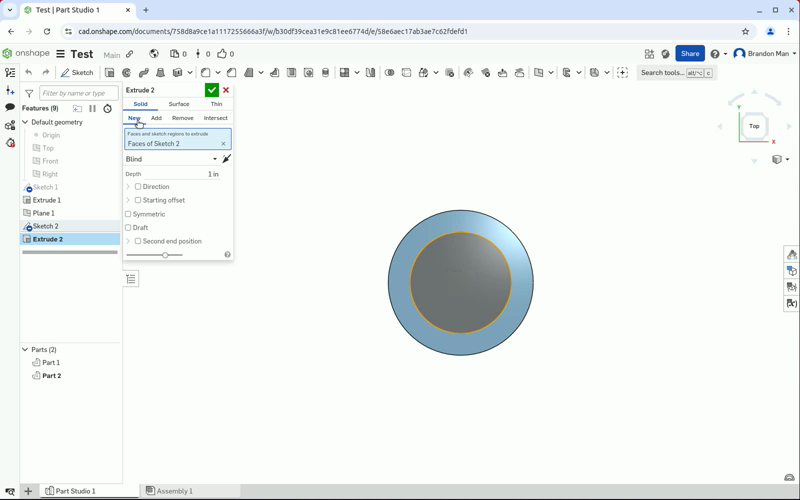
click(137, 120)
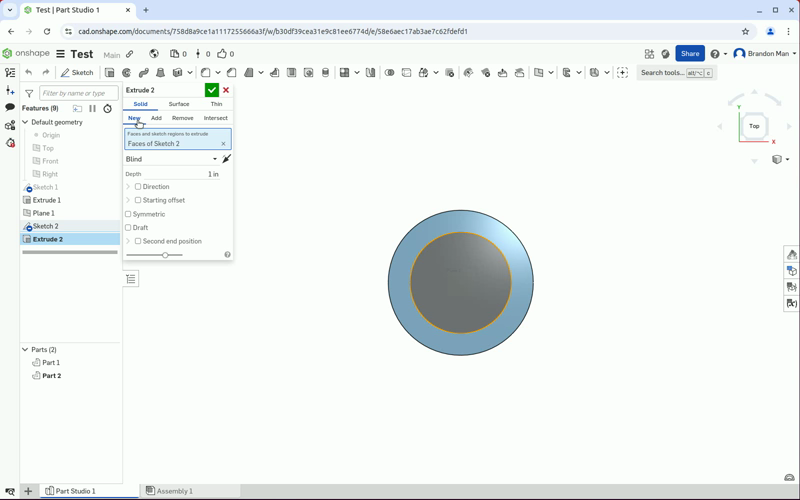
key(tab, 4)
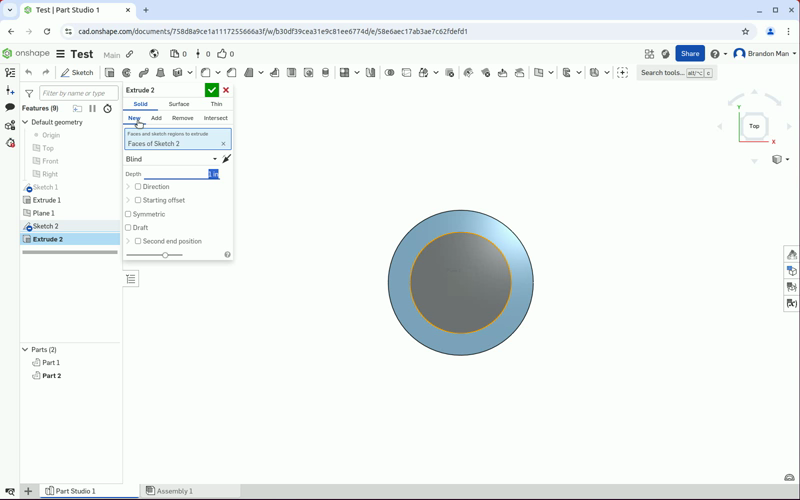
text(11.554)
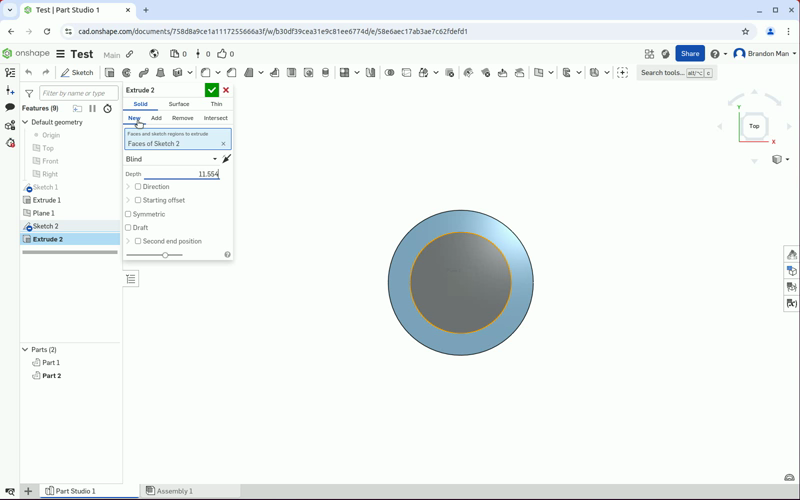
key(enter)
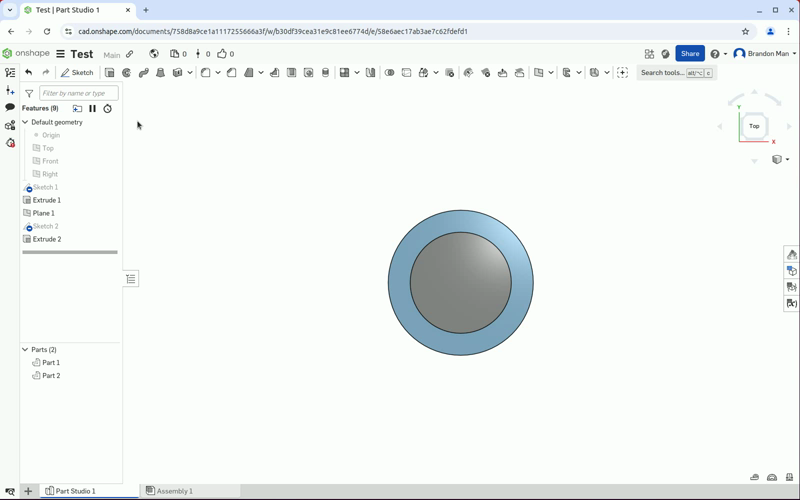
key(shift+h)
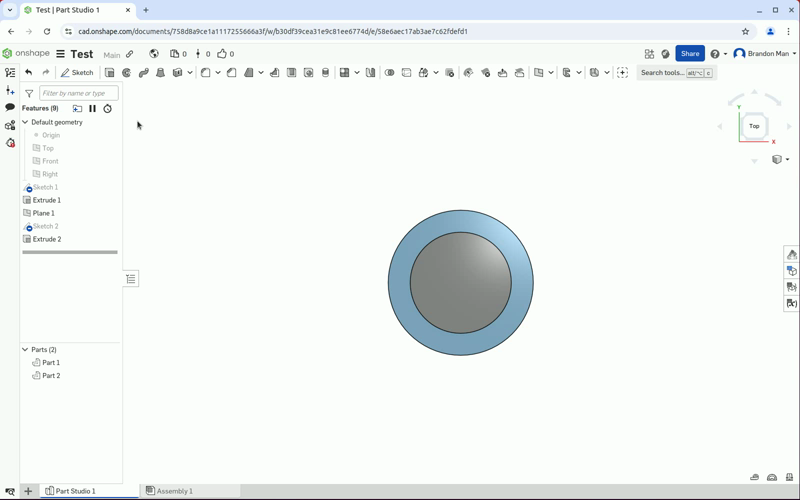
key(shift+h)
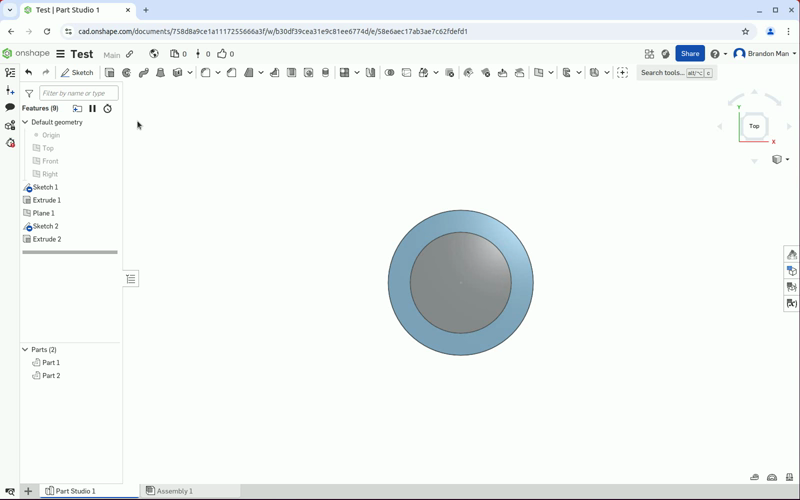
key(shift+7)
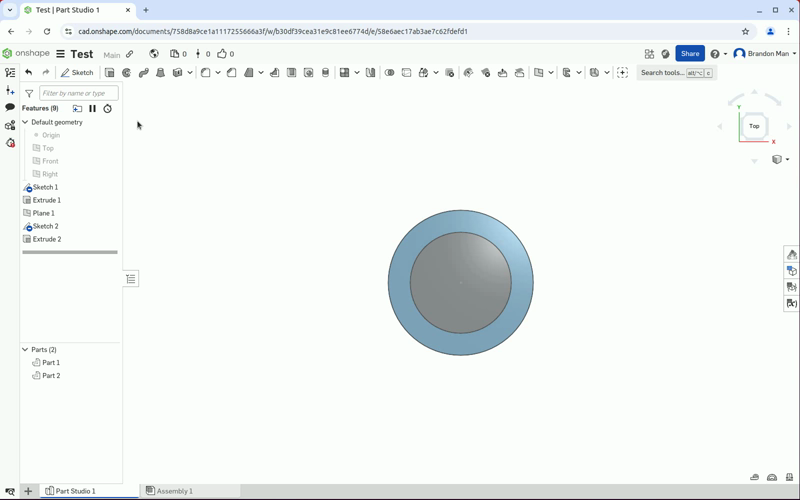
key(up, 3)
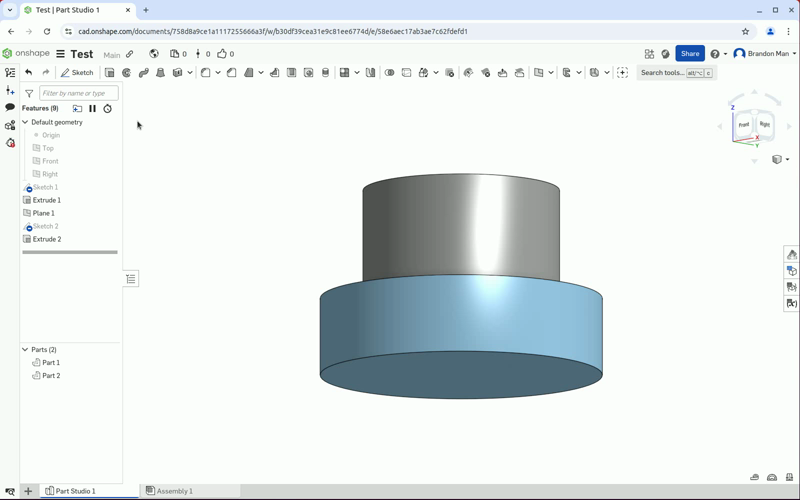
key(left, 3)
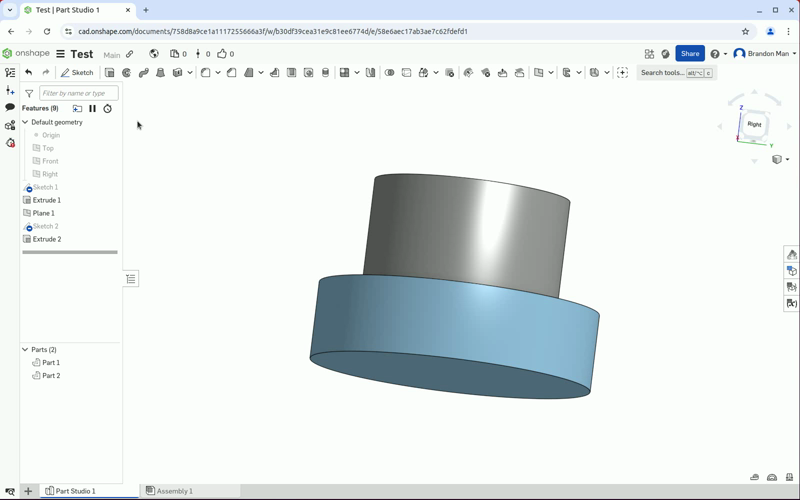
key(right, 3)
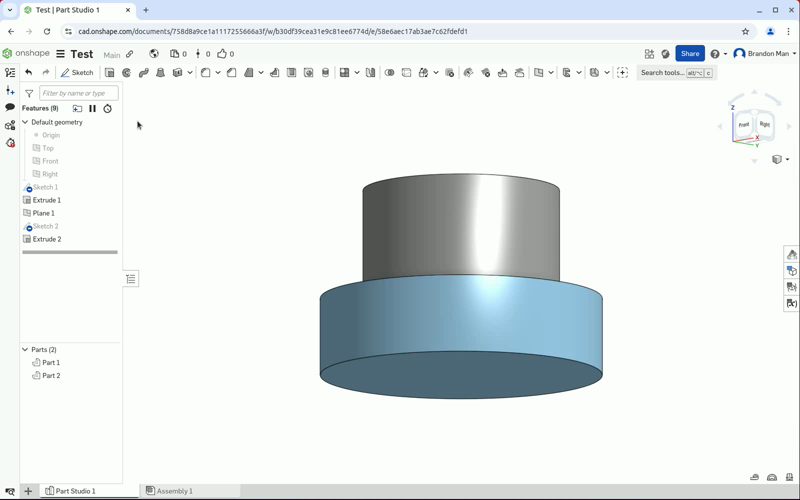
key(down, 3)
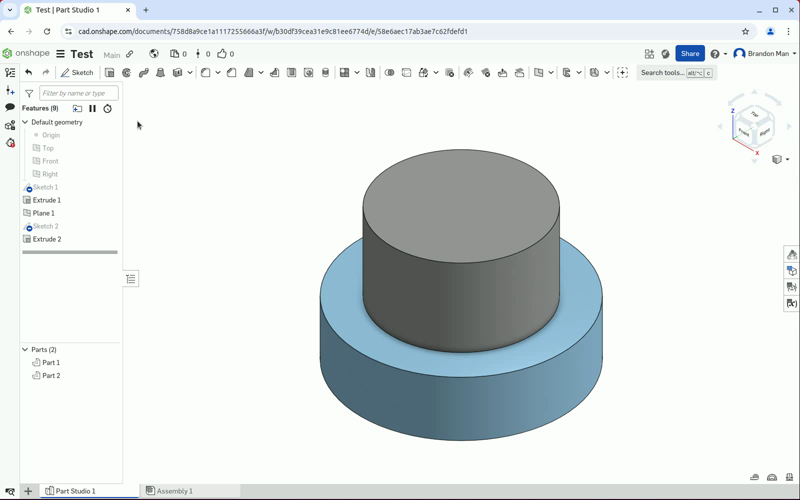
mouse_move(73, 189)
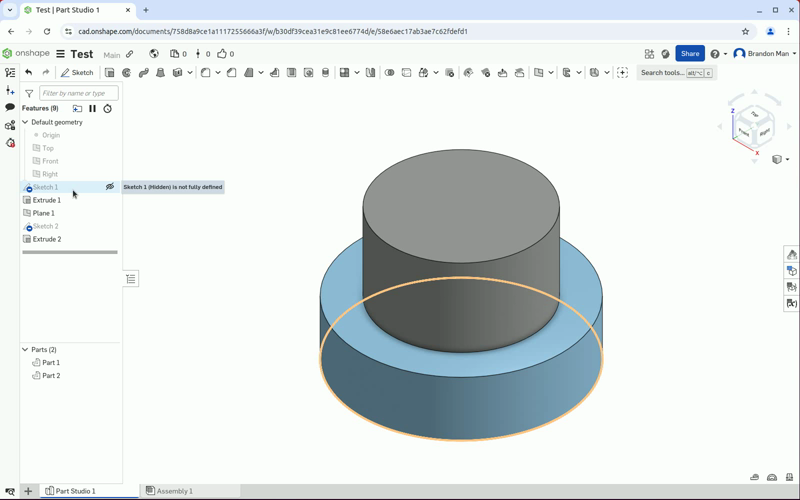
click(73, 189)